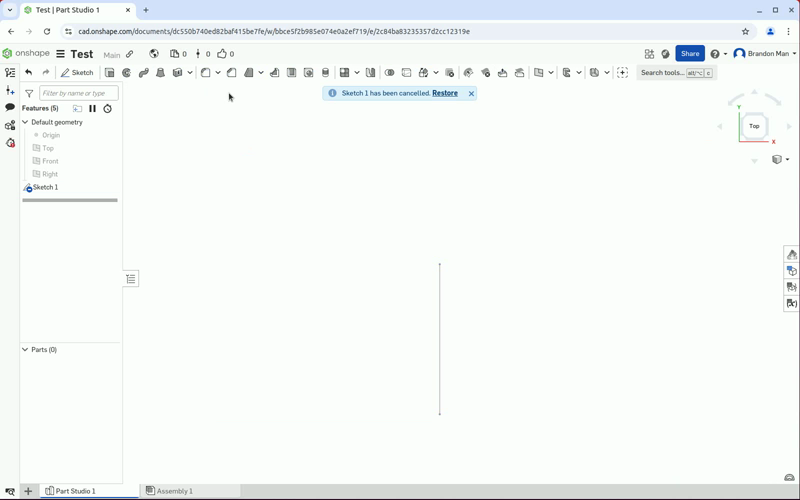
key(shift+h)
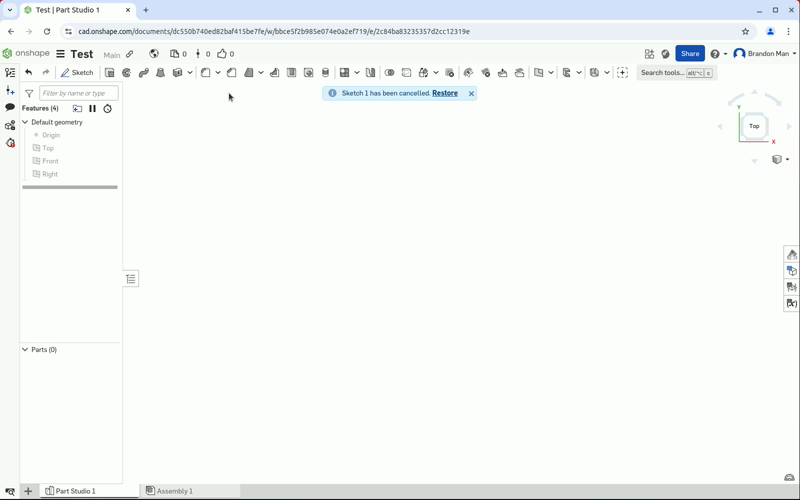
key(shift+s)
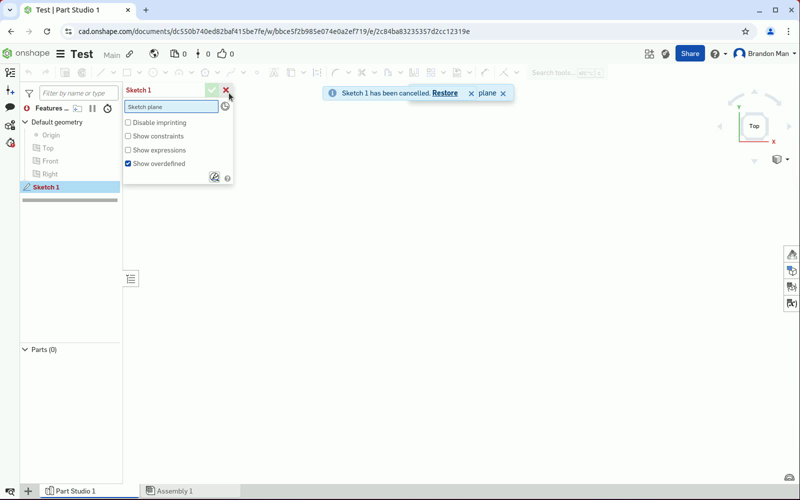
mouse_move(73, 150)
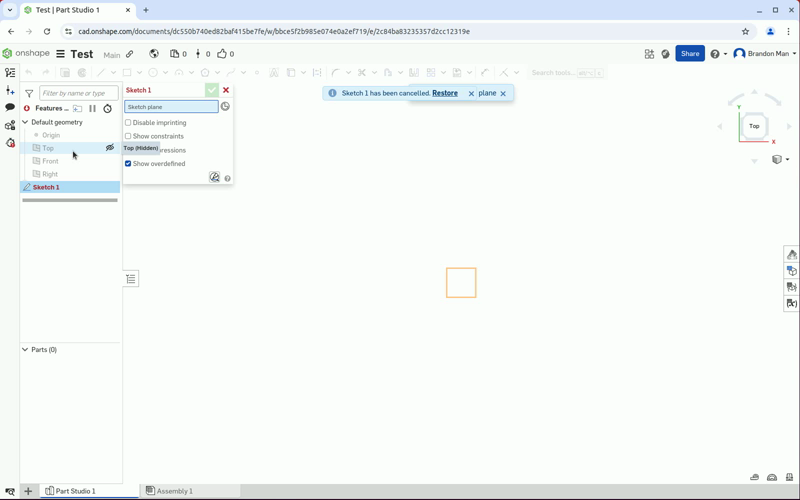
click(73, 150)
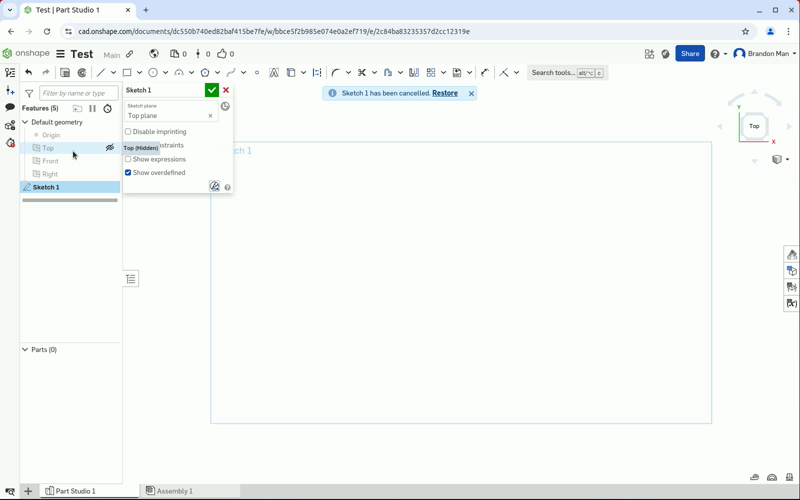
mouse_move(73, 352)
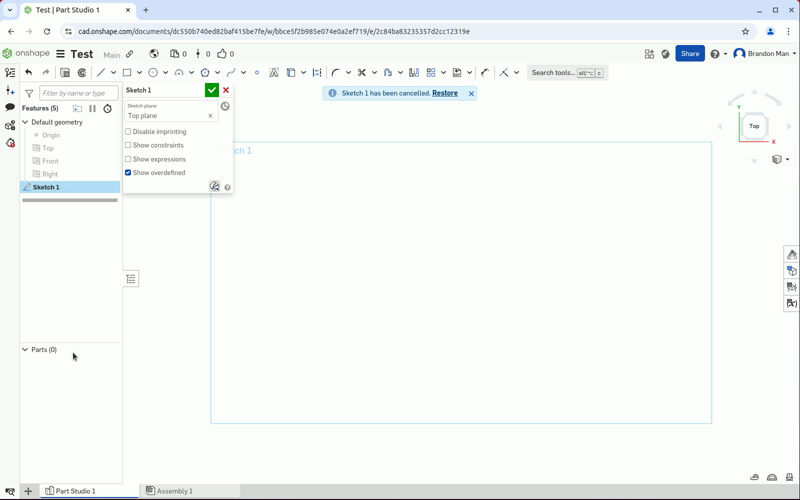
key(y)
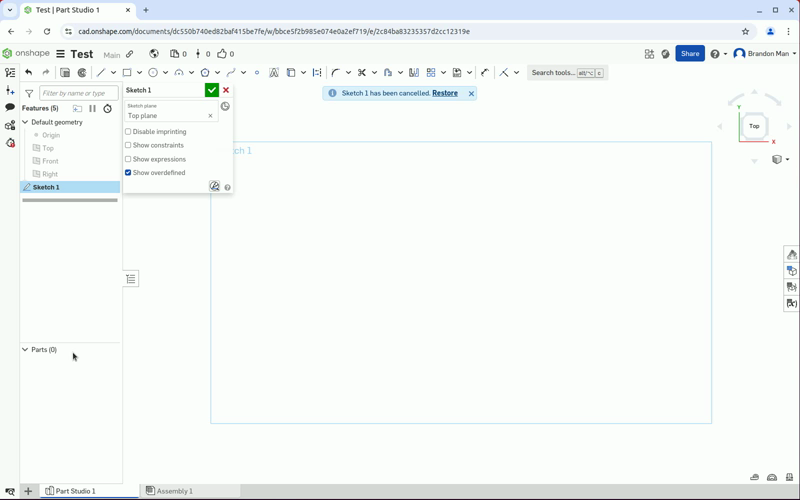
key(c)
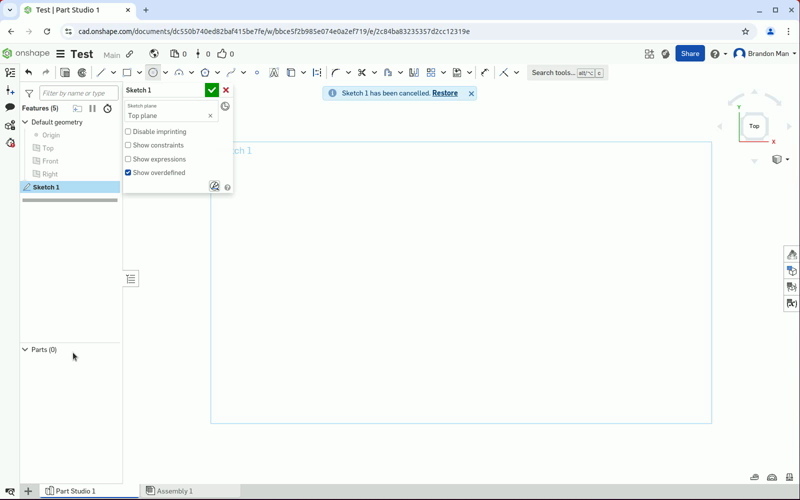
key_down(shift)
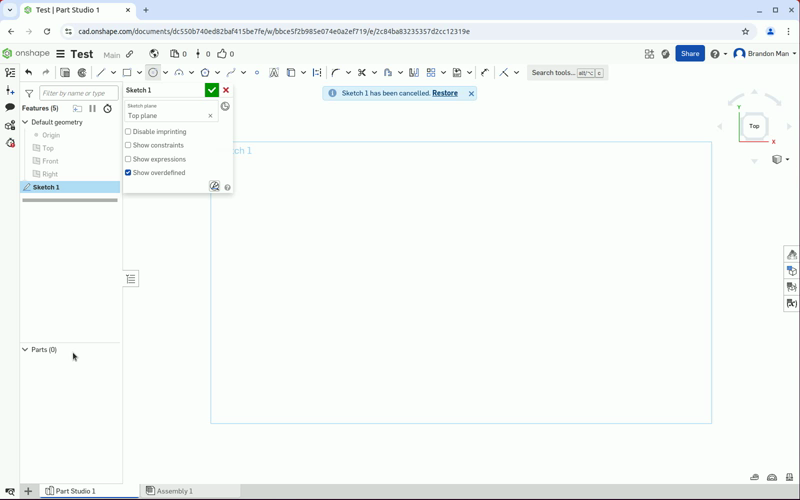
mouse_move(461, 282)
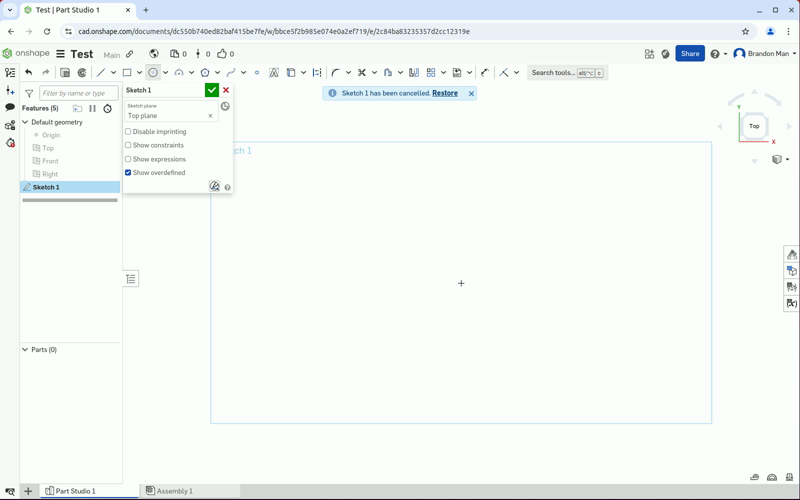
click(461, 282)
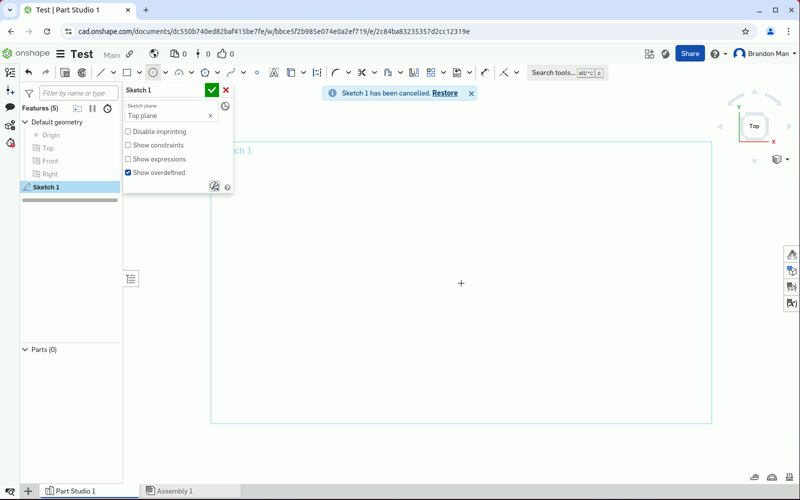
key_up(shift)
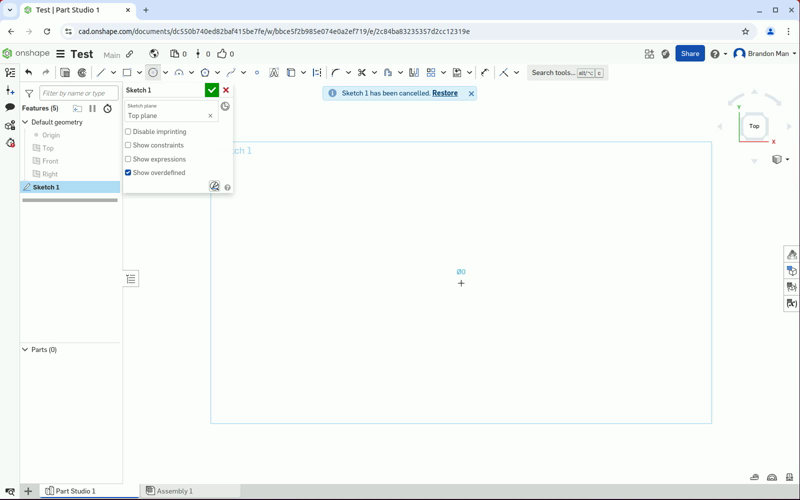
mouse_move(574, 282)
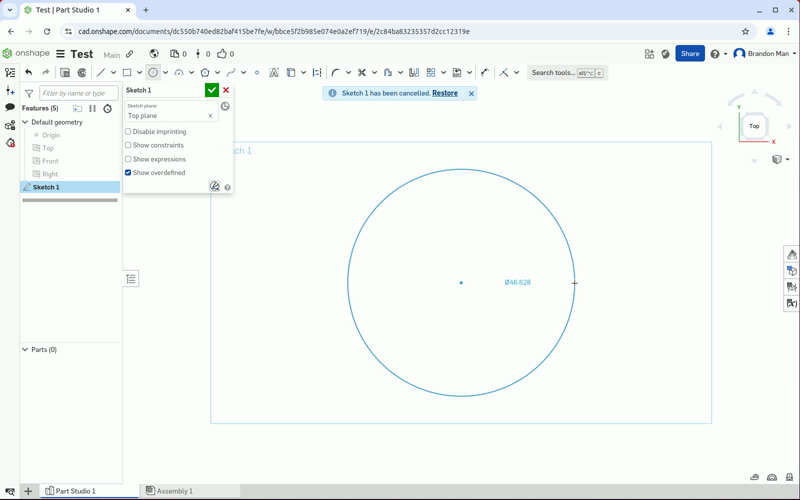
click(574, 282)
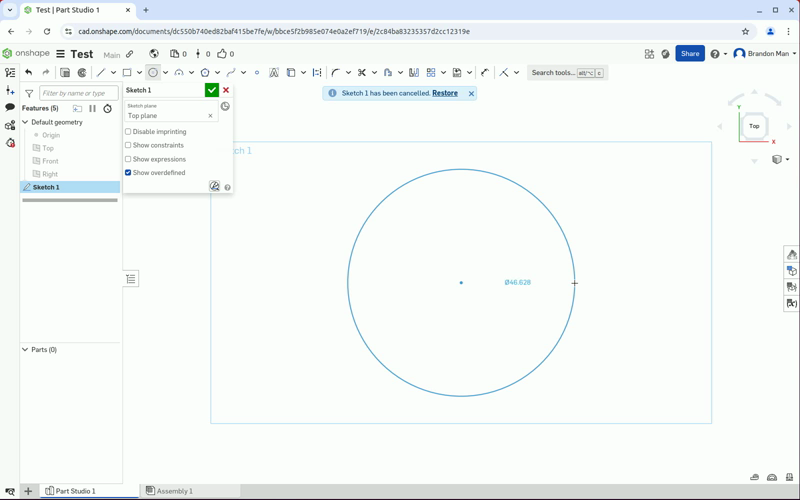
key(esc)
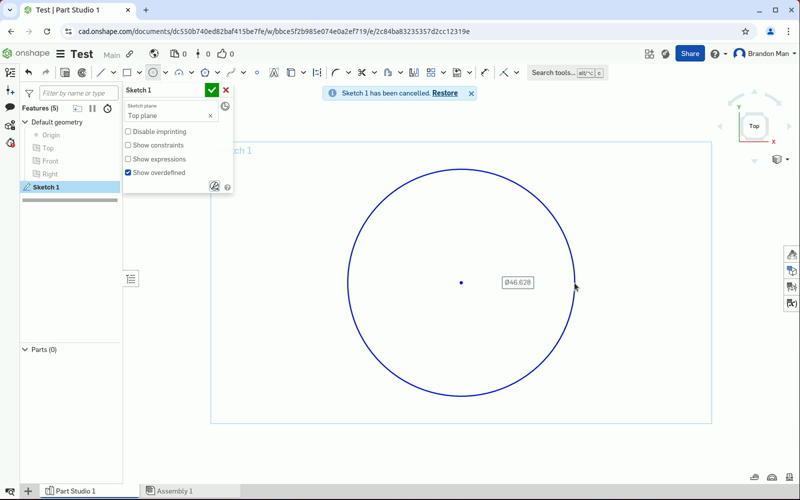
mouse_move(465, 303)
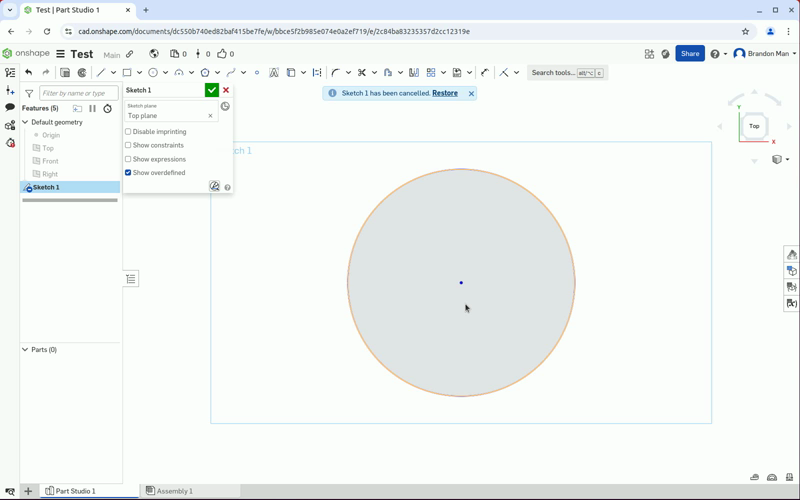
click(465, 303)
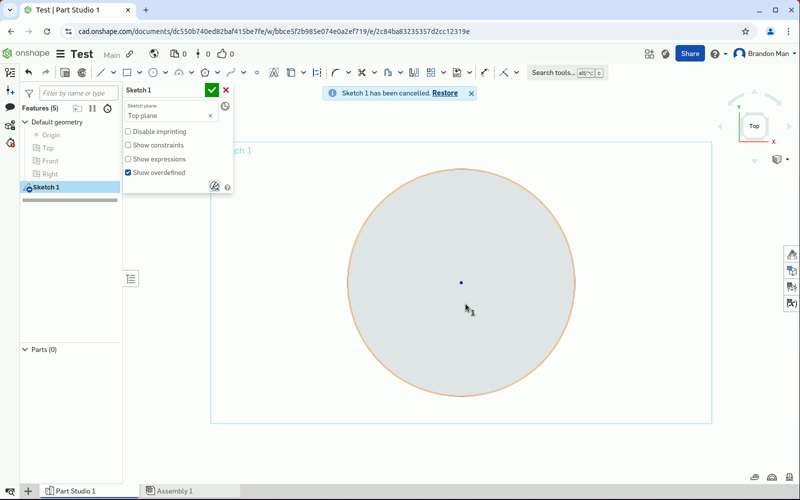
mouse_move(73, 352)
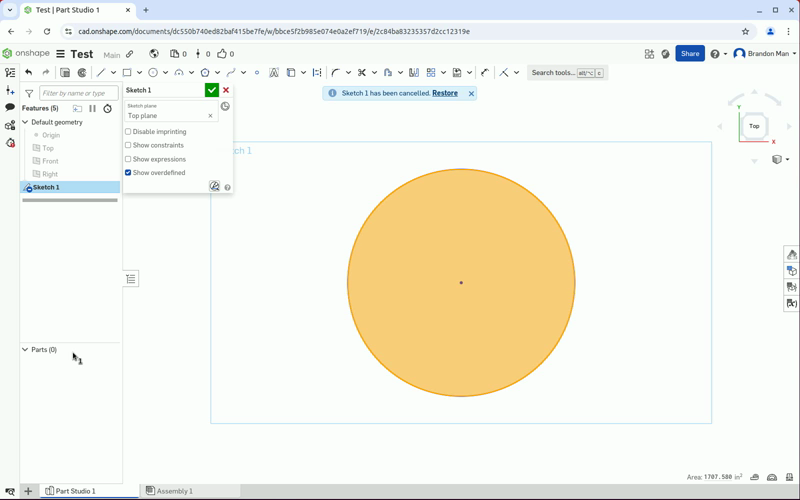
key(shift+y)
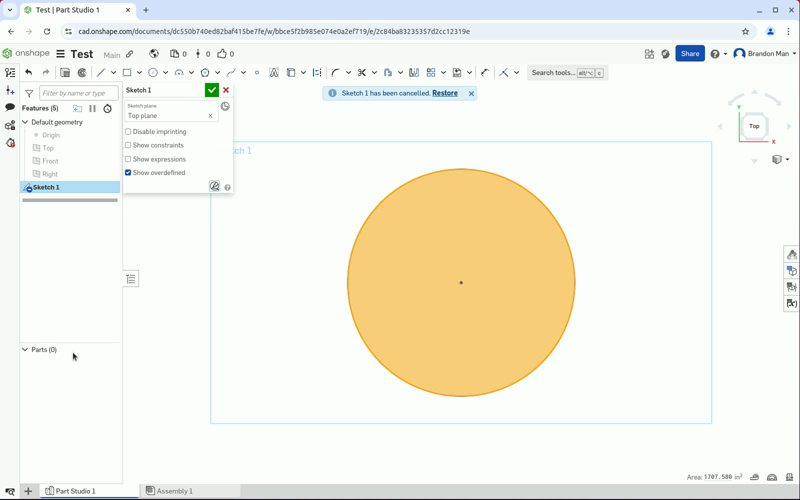
key(shift+e)
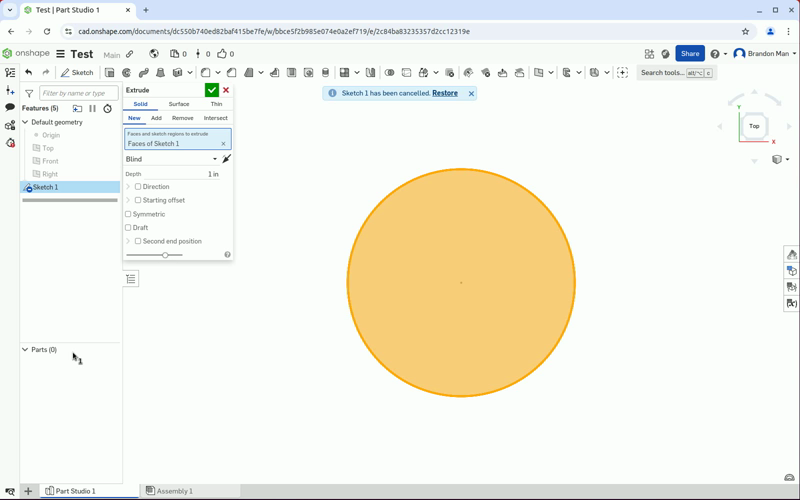
mouse_move(143, 106)
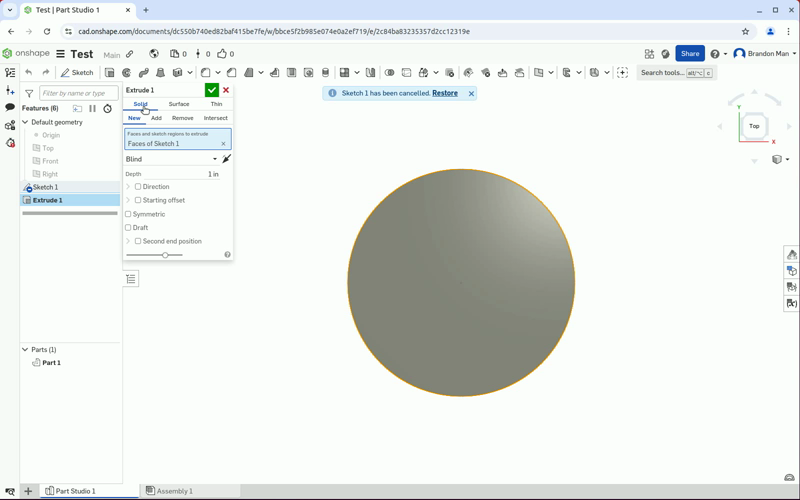
click(143, 106)
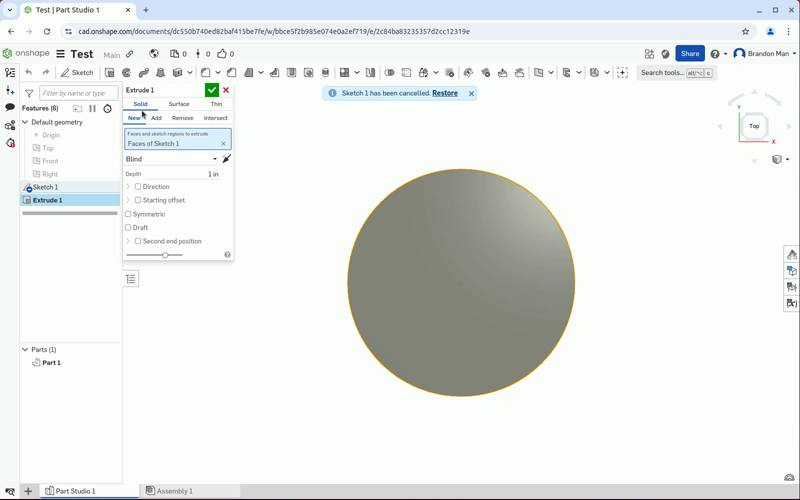
mouse_move(137, 120)
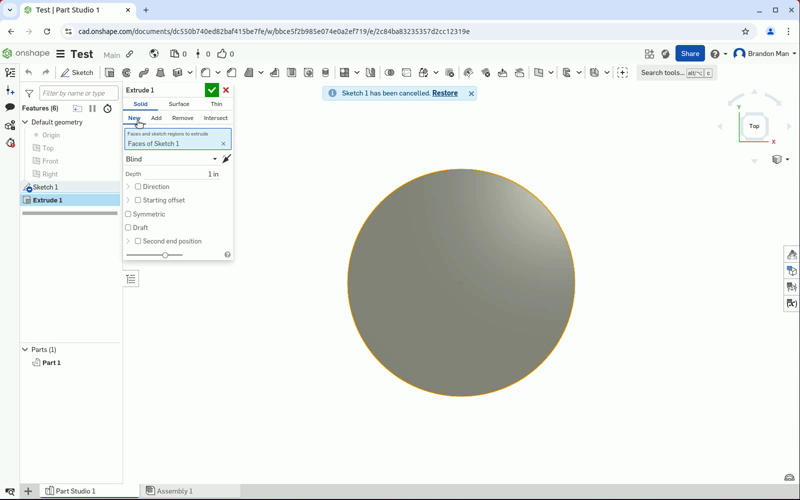
click(137, 120)
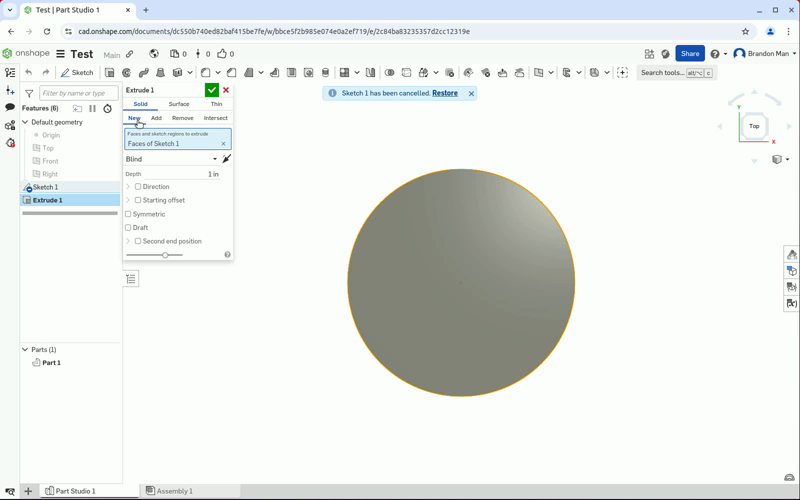
key(tab, 4)
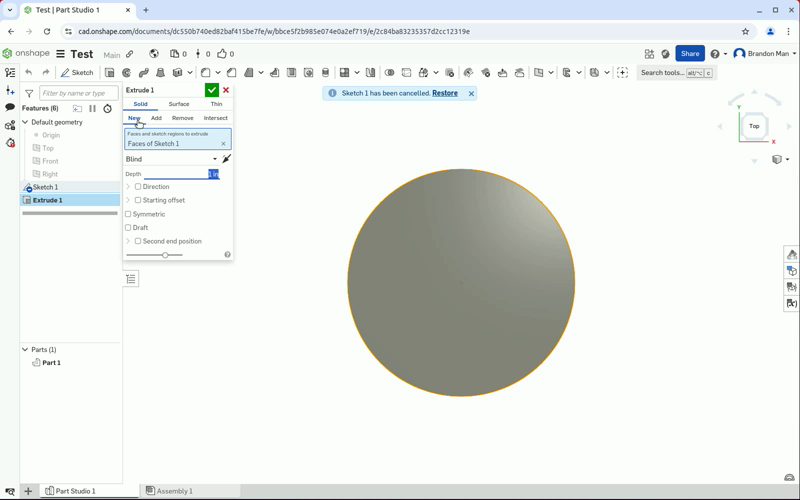
text(14.924)
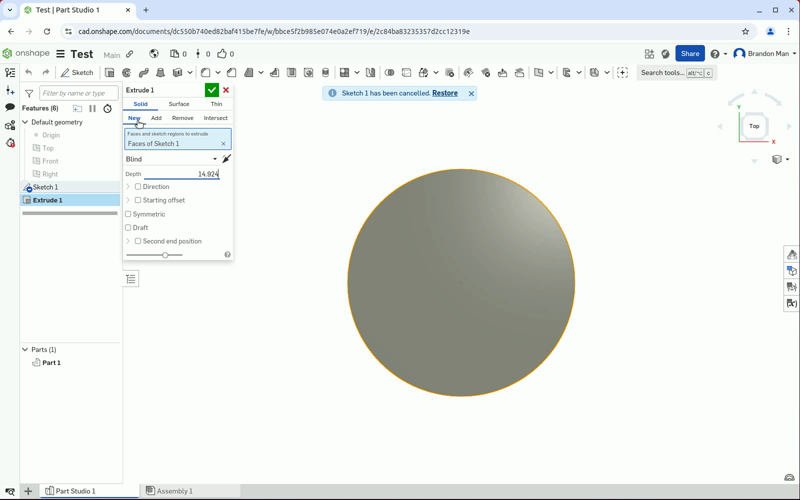
key(enter)
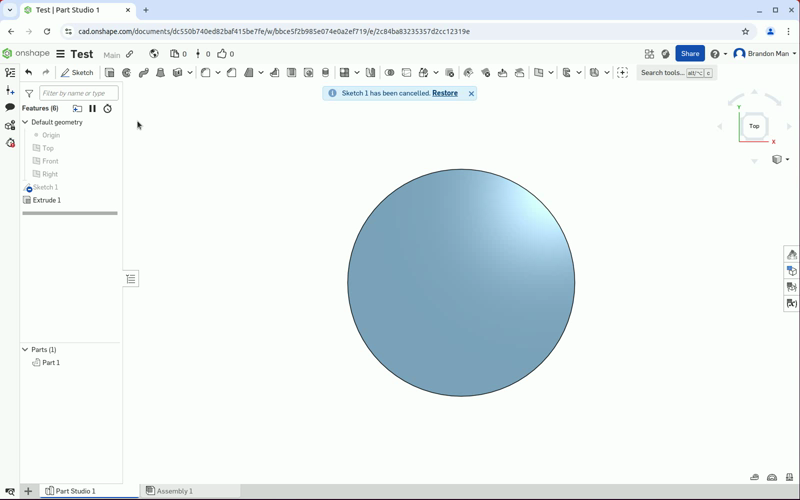
key(shift+h)
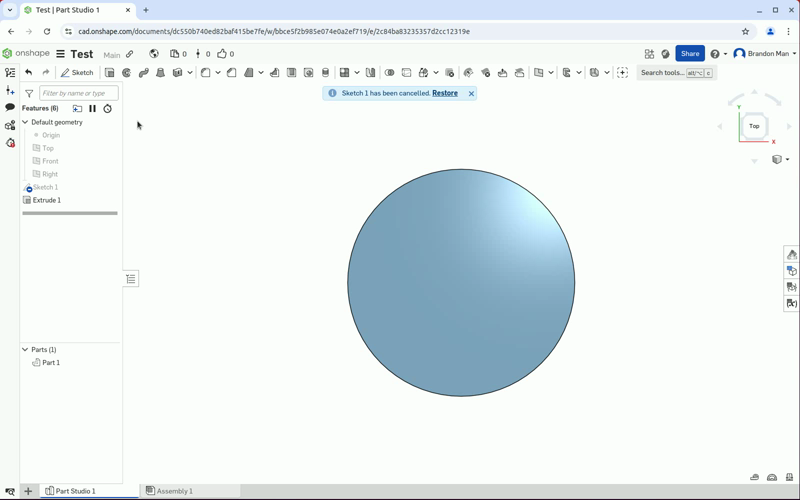
key(shift+h)
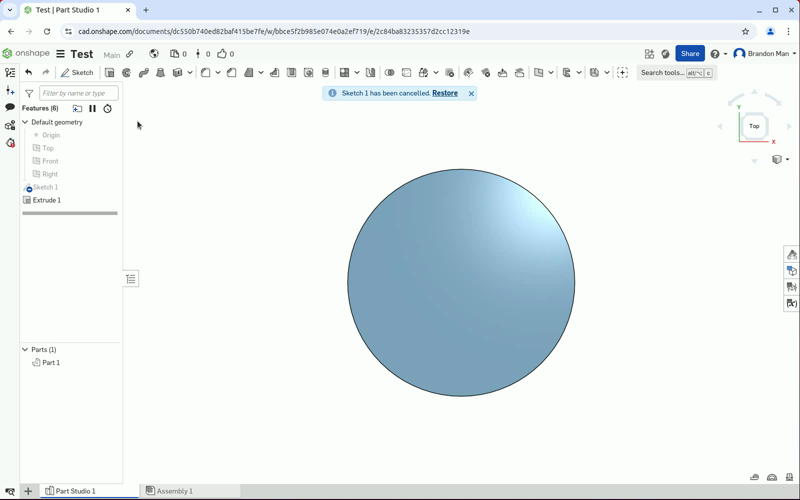
mouse_move(73, 189)
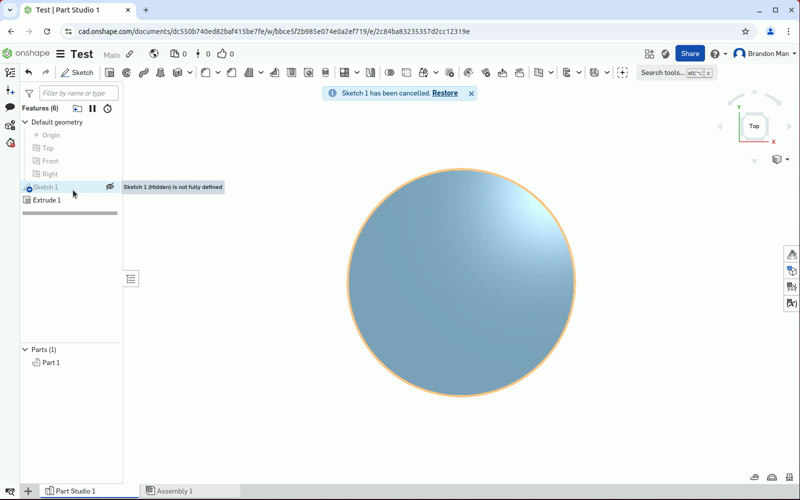
click(73, 189)
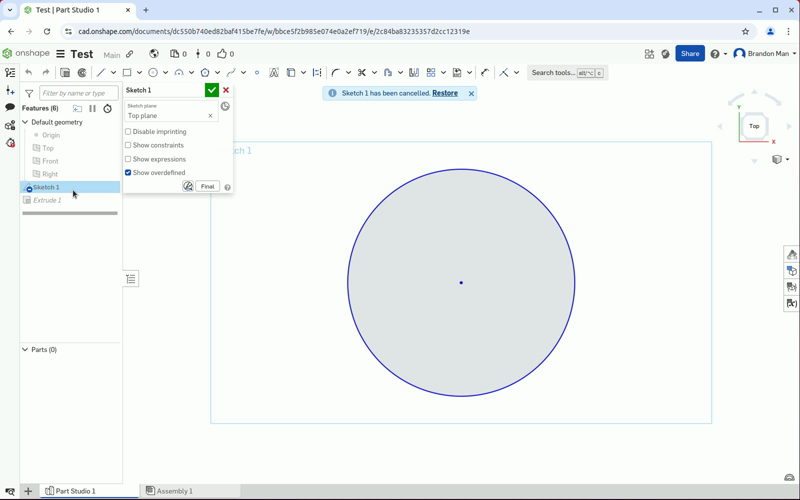
mouse_move(229, 92)
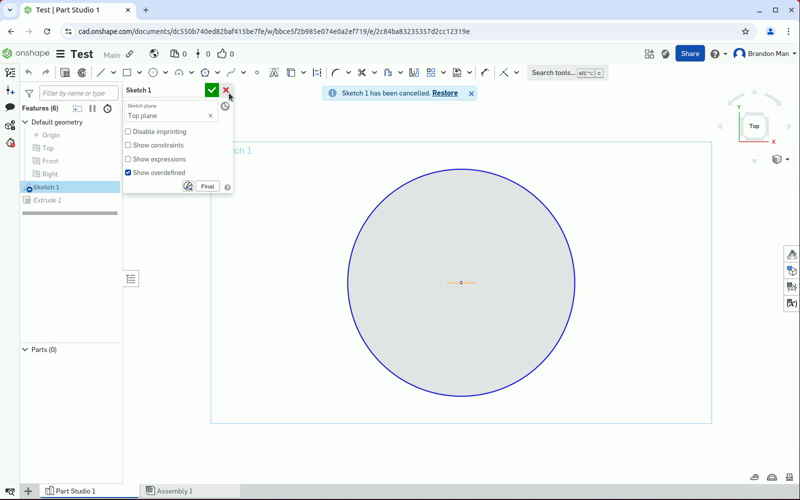
click(229, 92)
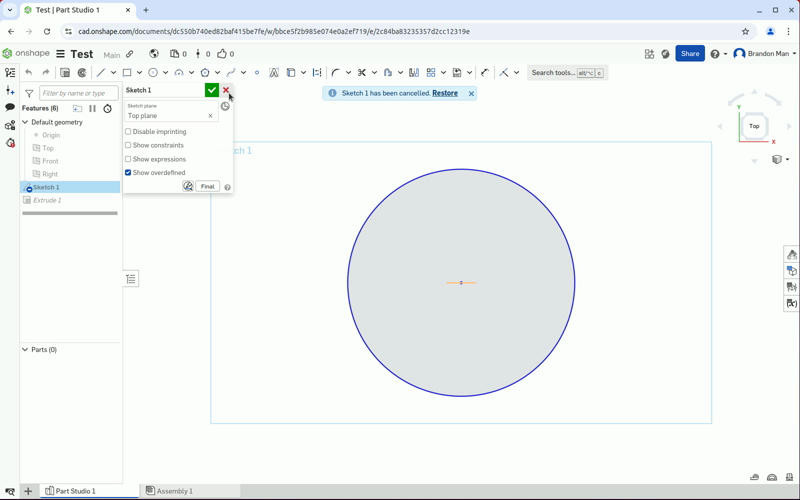
key(shift+s)
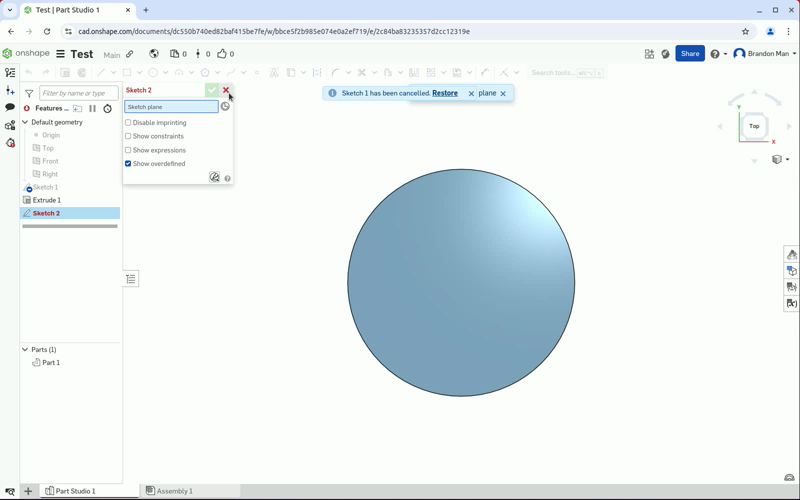
mouse_move(73, 150)
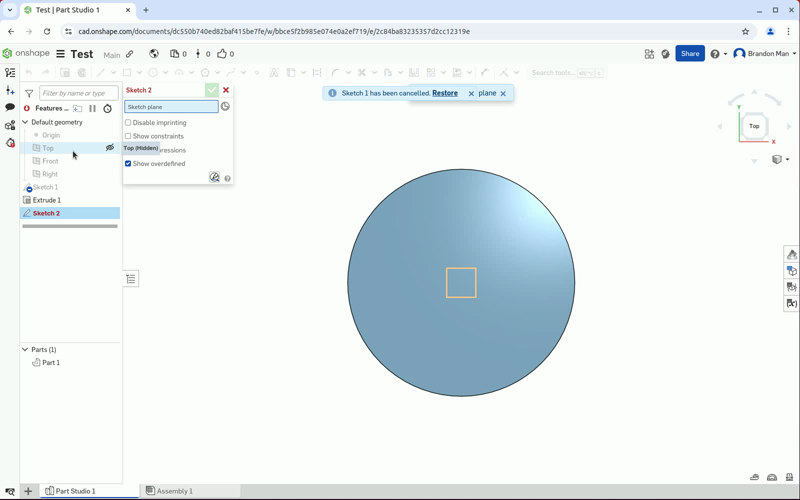
click(73, 150)
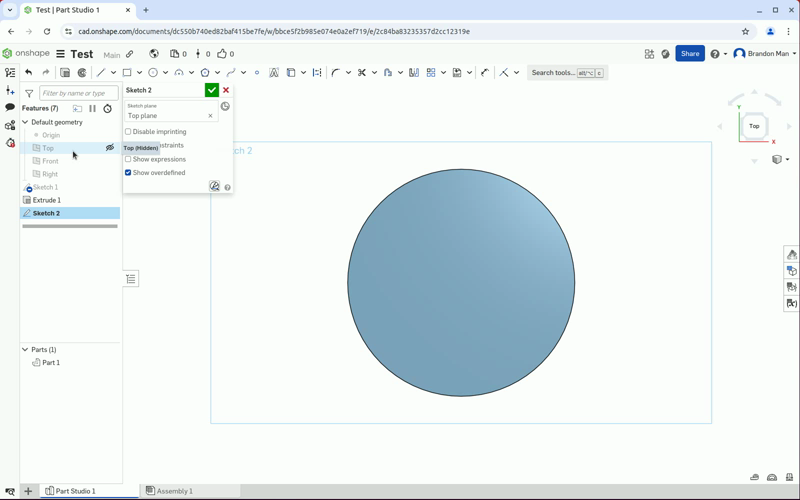
mouse_move(73, 352)
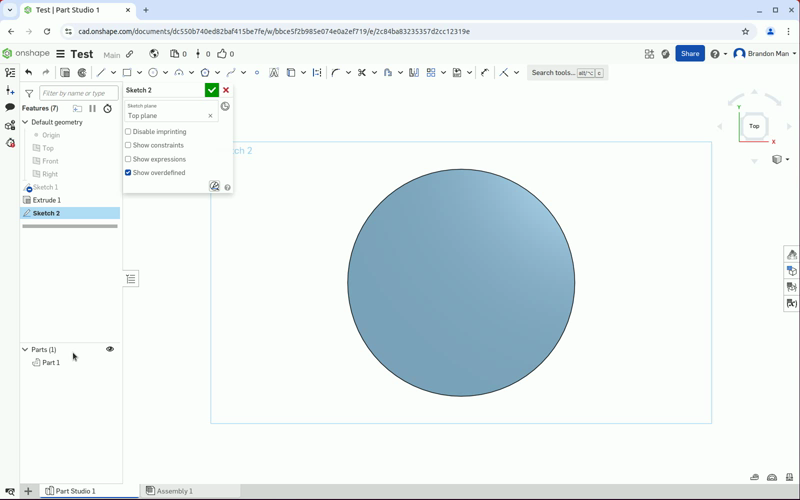
key(y)
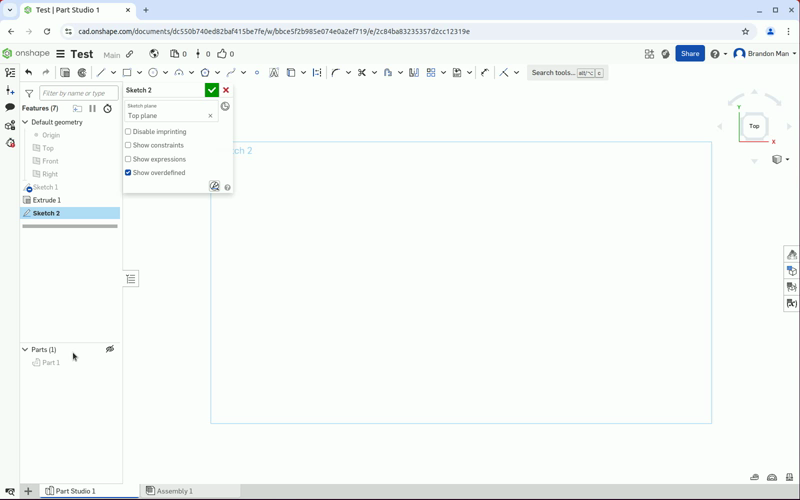
key(c)
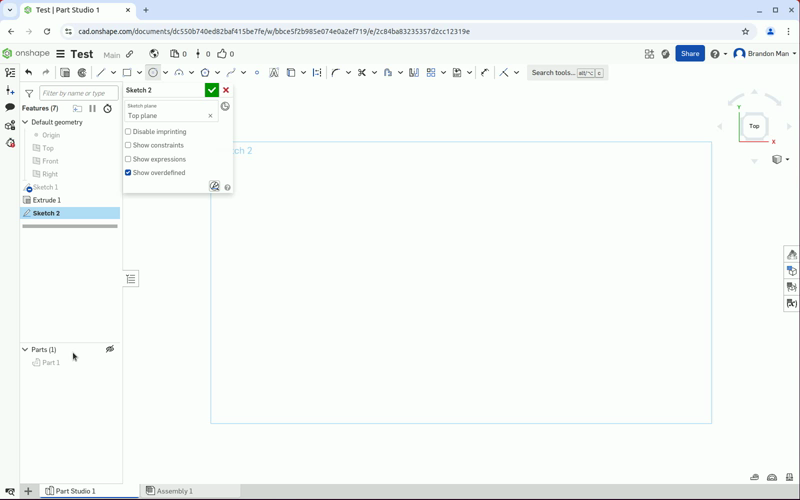
key_down(shift)
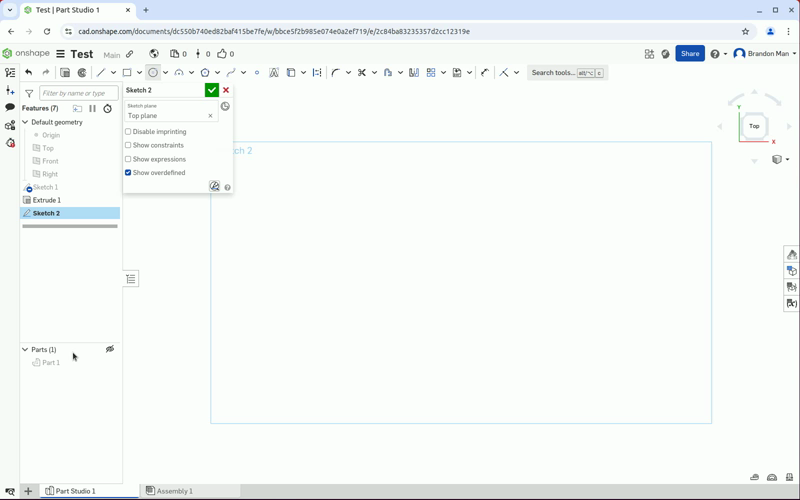
mouse_move(461, 282)
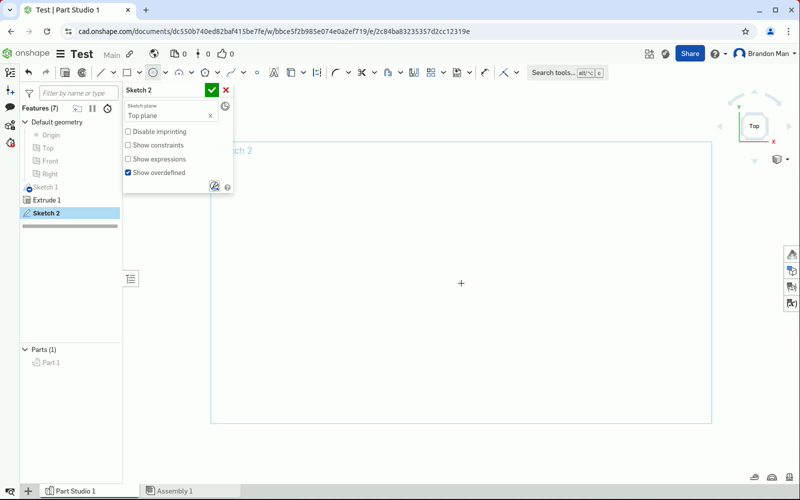
click(461, 282)
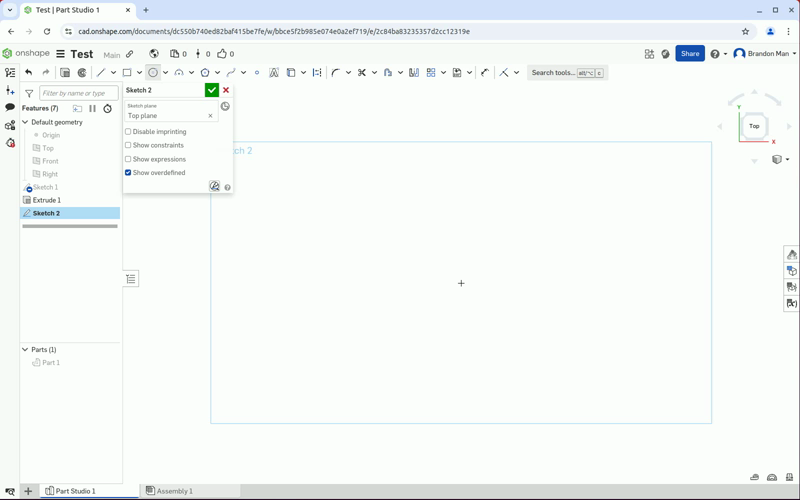
key_up(shift)
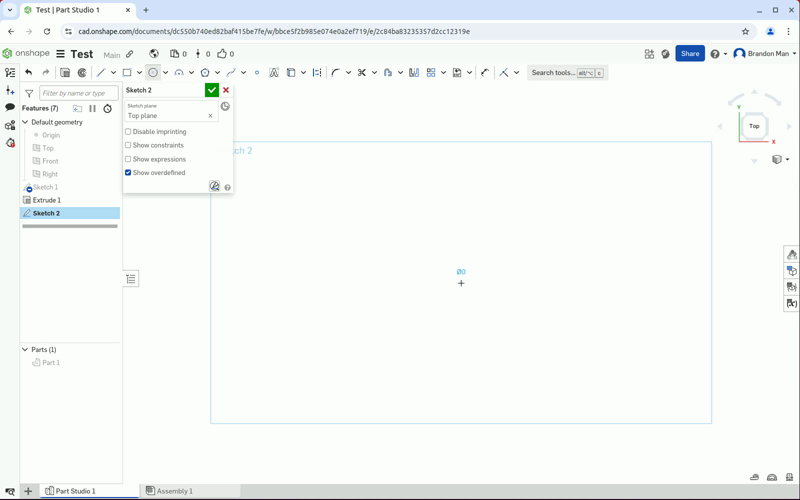
mouse_move(574, 282)
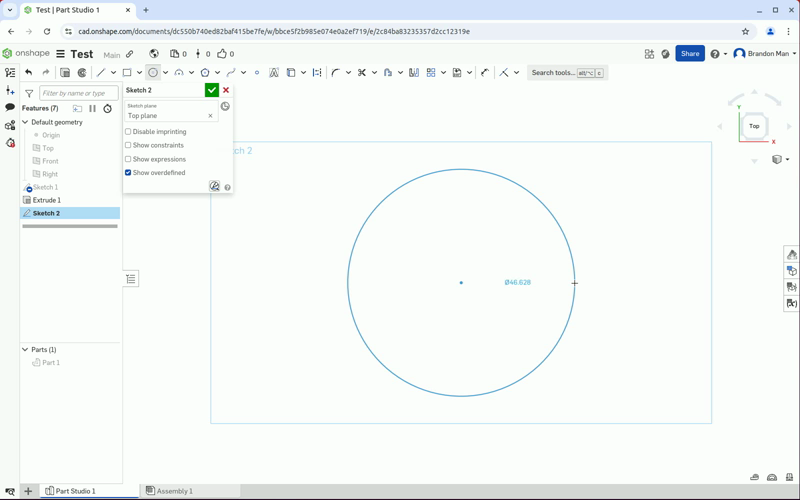
click(574, 282)
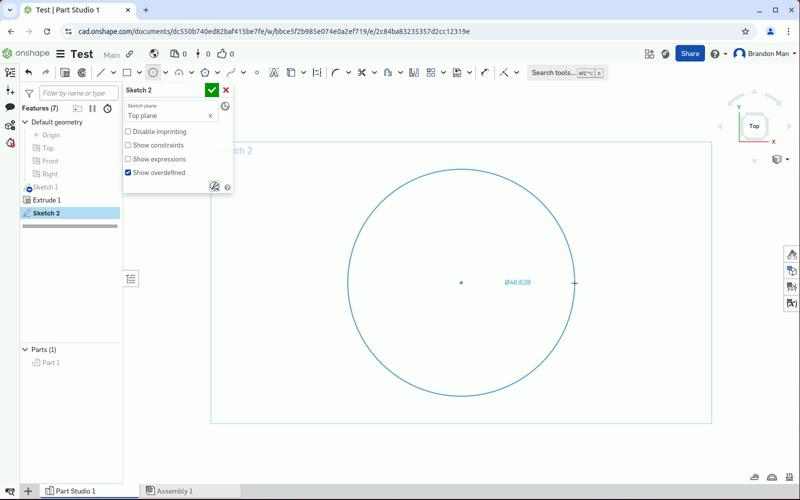
key(esc)
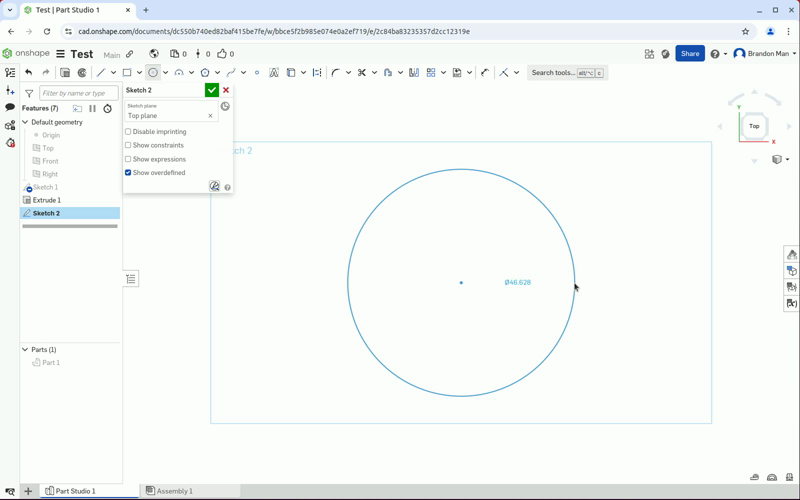
key(c)
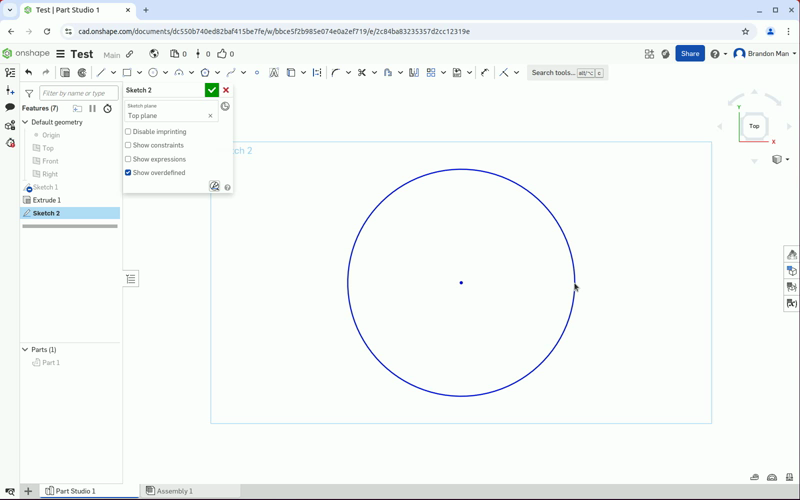
key_down(shift)
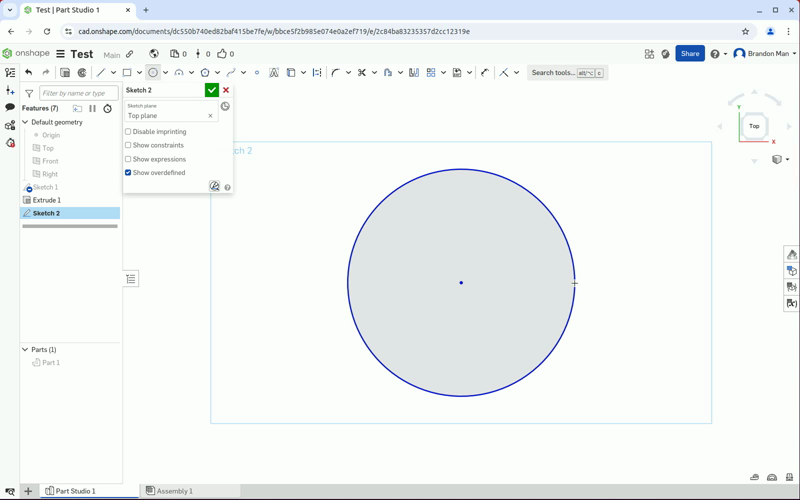
mouse_move(461, 282)
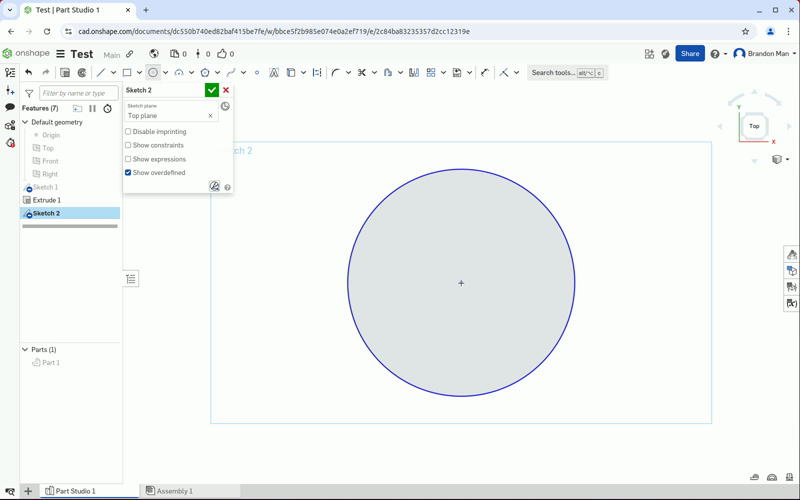
click(461, 282)
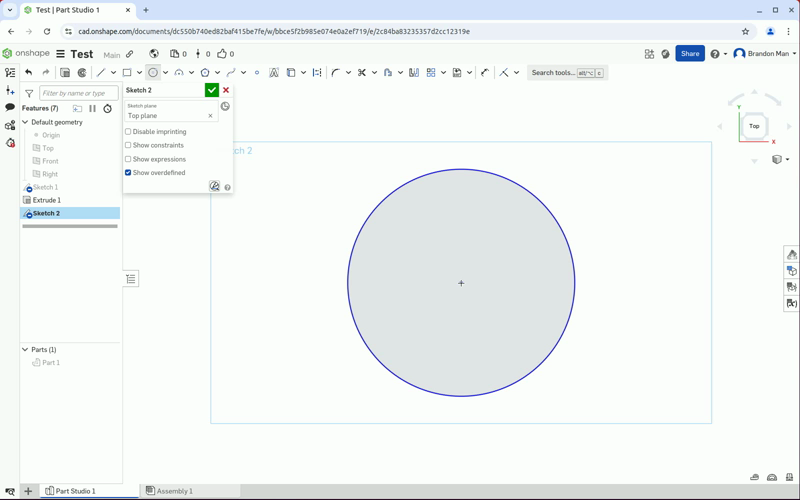
key_up(shift)
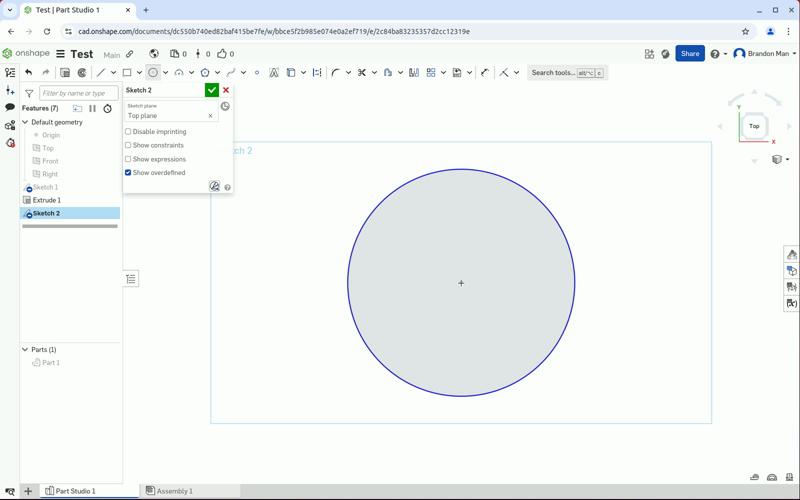
mouse_move(565, 282)
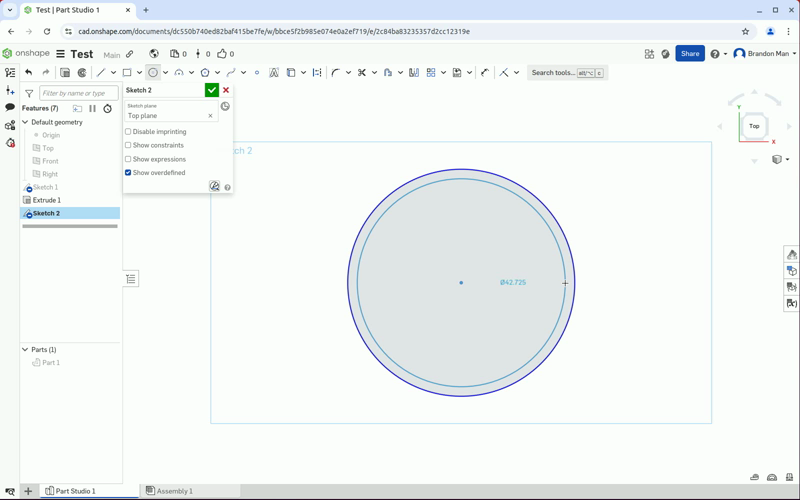
click(565, 282)
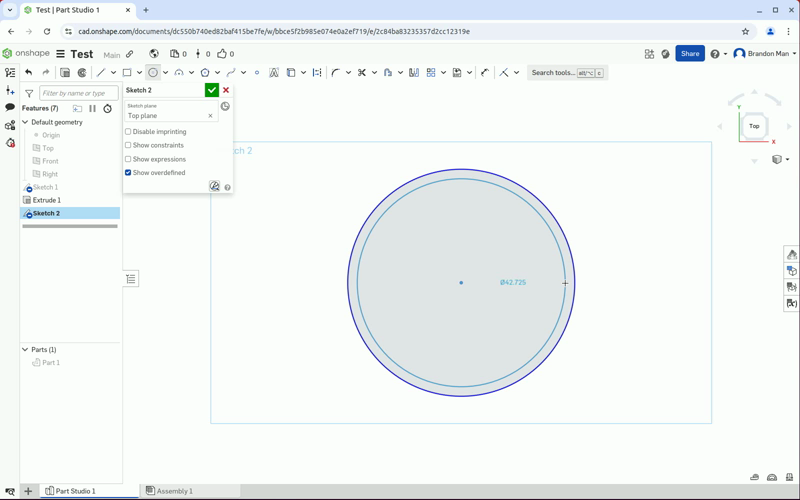
key(esc)
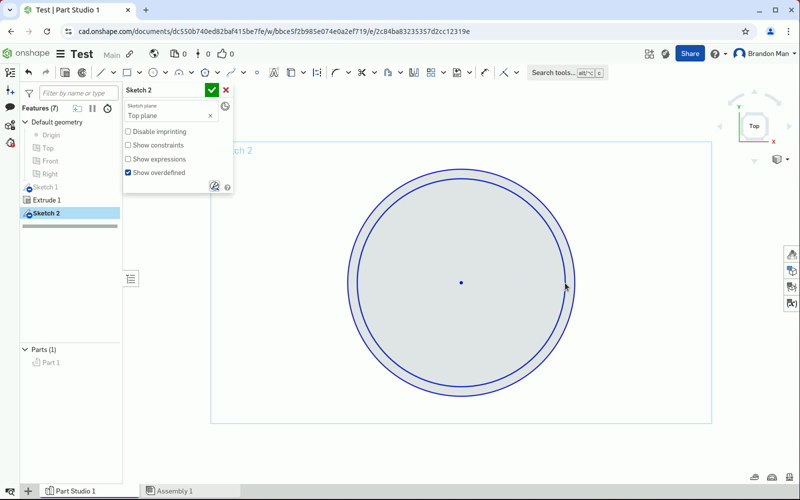
mouse_move(537, 360)
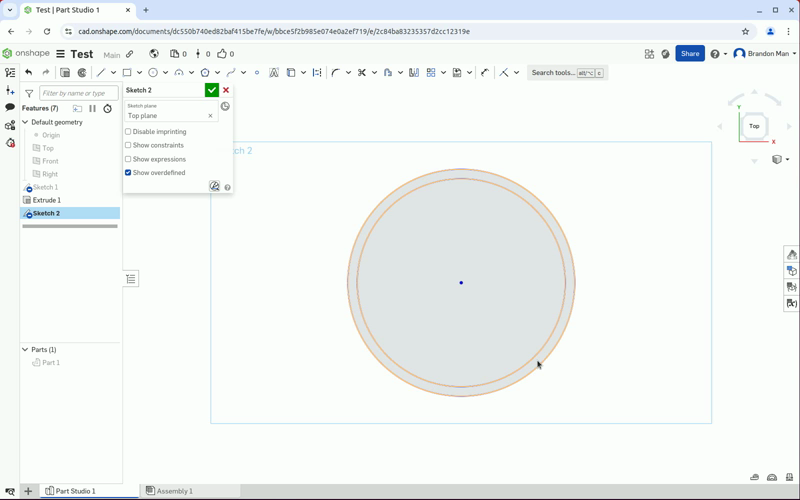
click(537, 360)
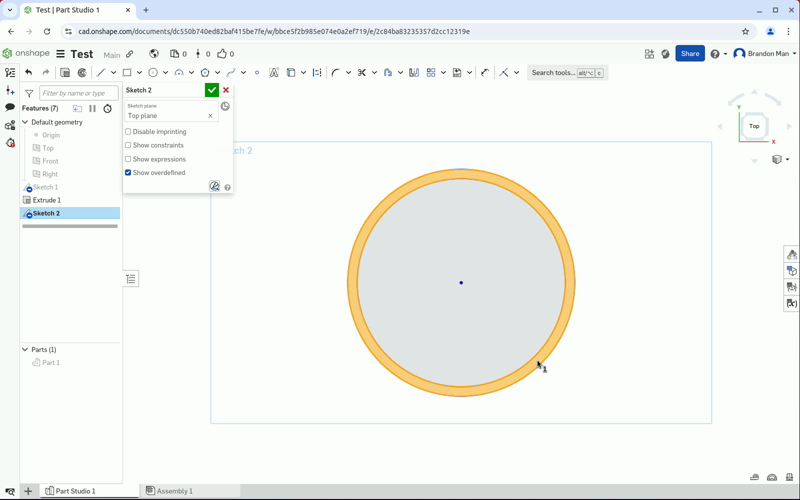
mouse_move(73, 352)
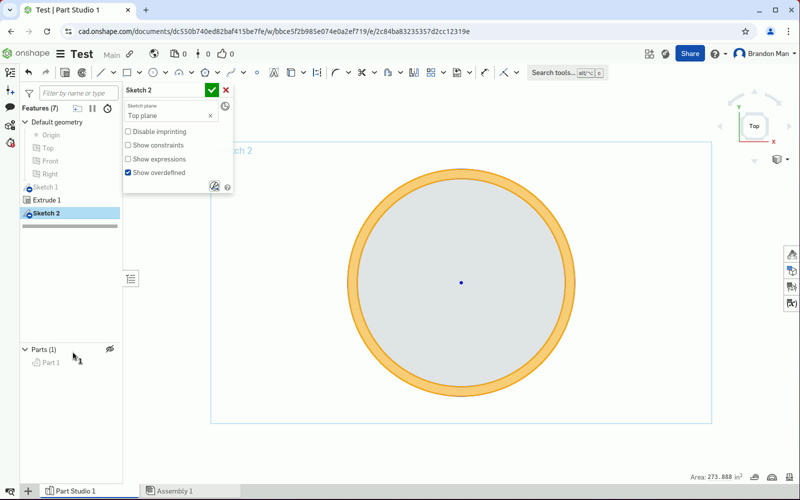
key(shift+y)
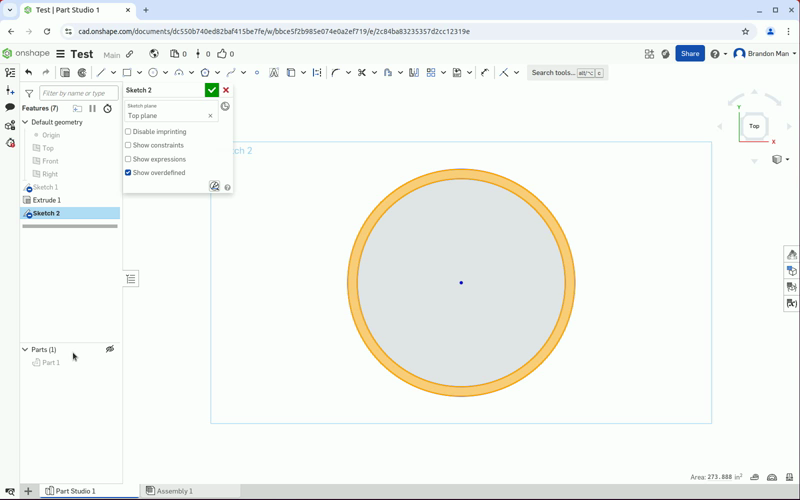
key(shift+e)
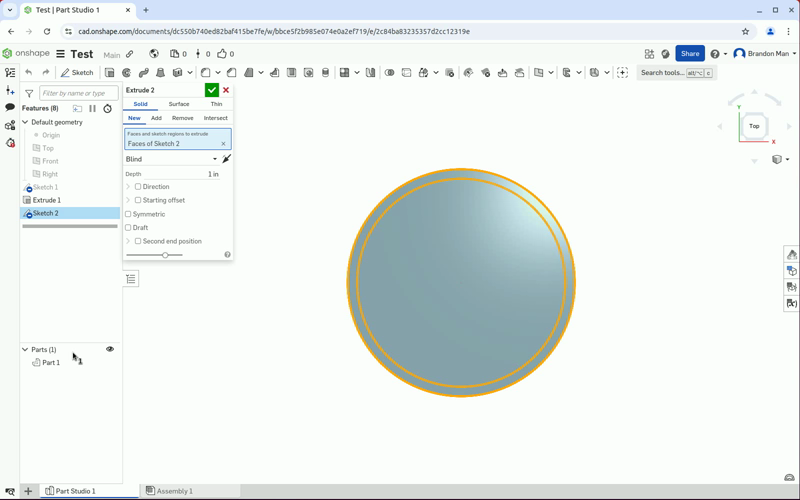
mouse_move(143, 106)
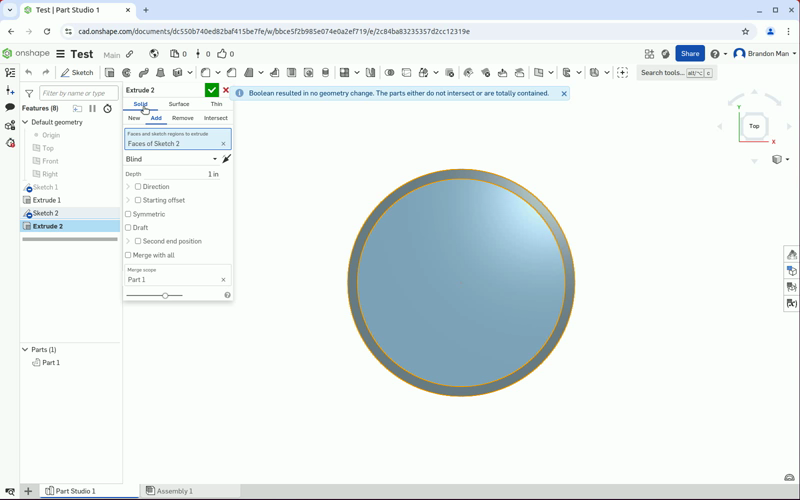
click(143, 106)
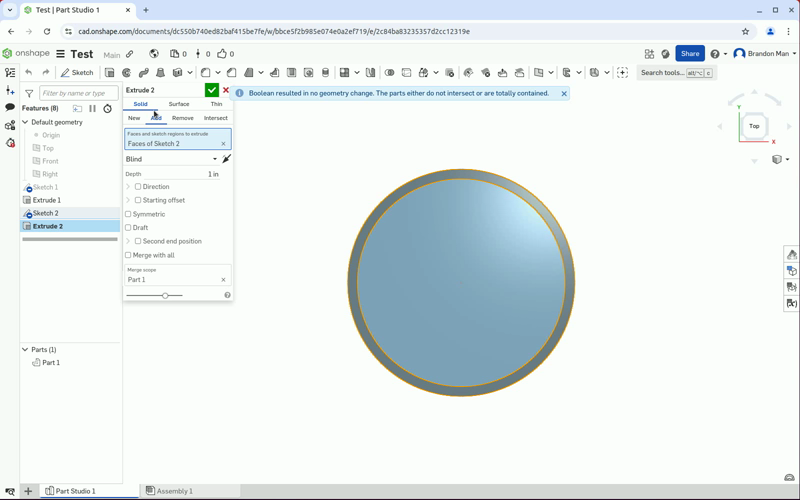
mouse_move(186, 120)
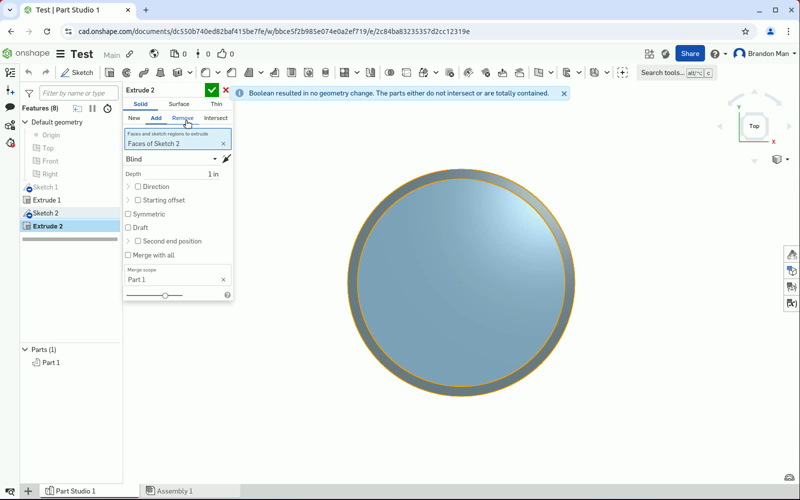
click(186, 120)
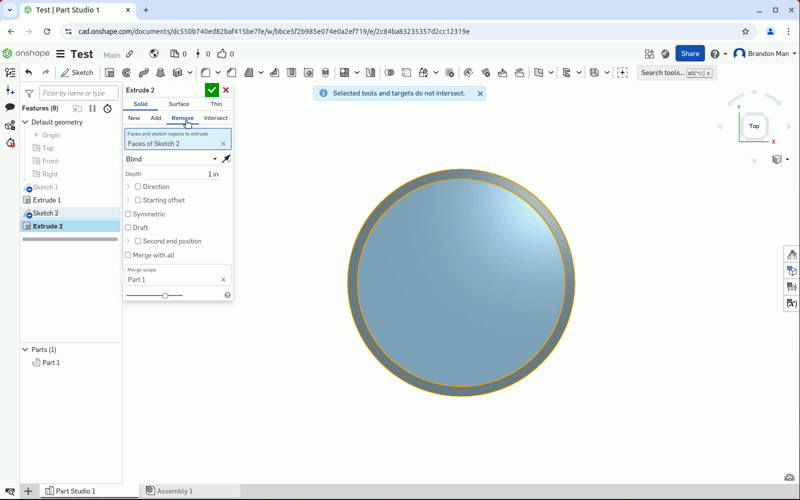
key(tab, 4)
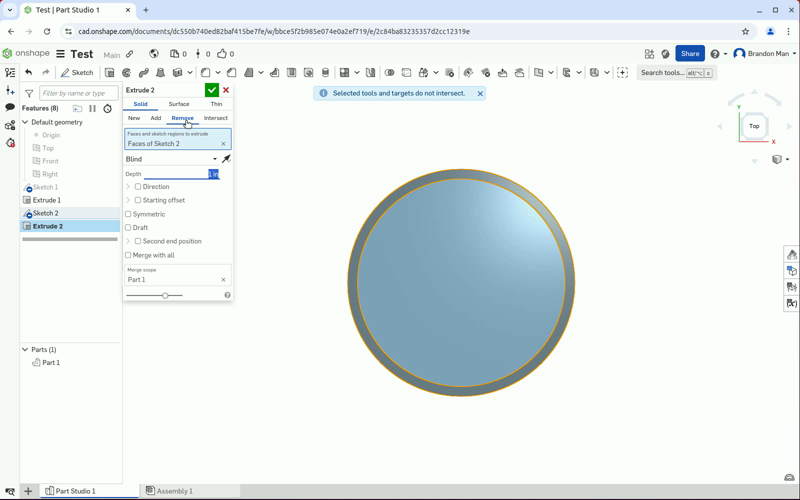
text(-7.462)
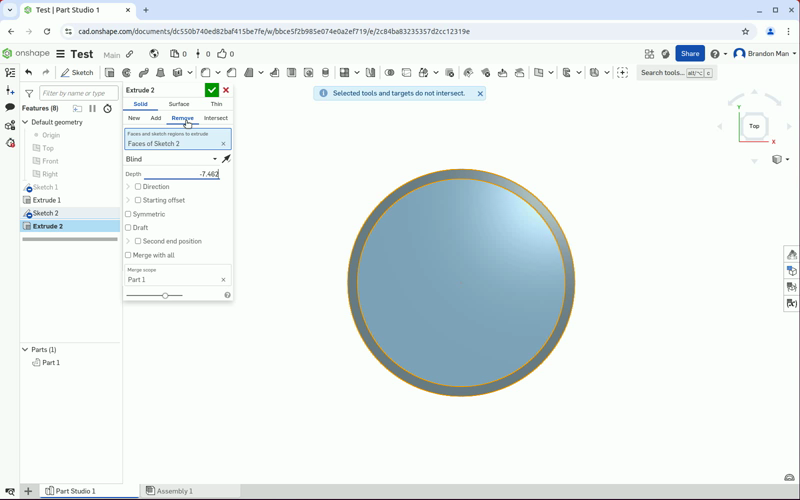
key(tab, 6)
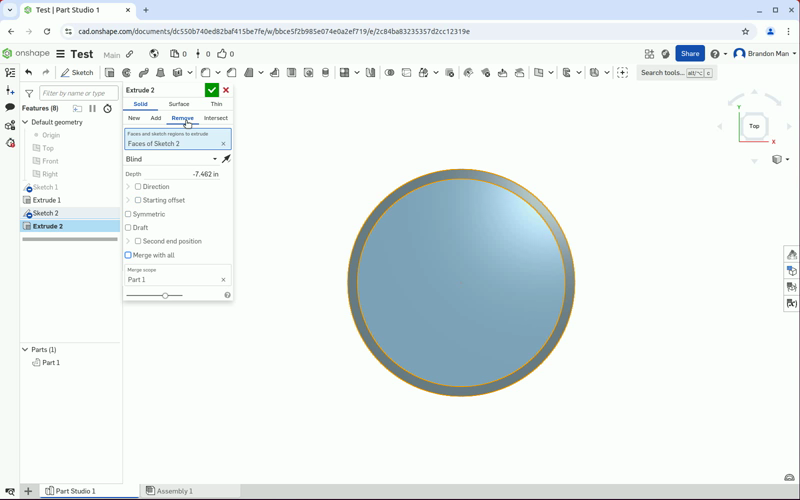
key(space)
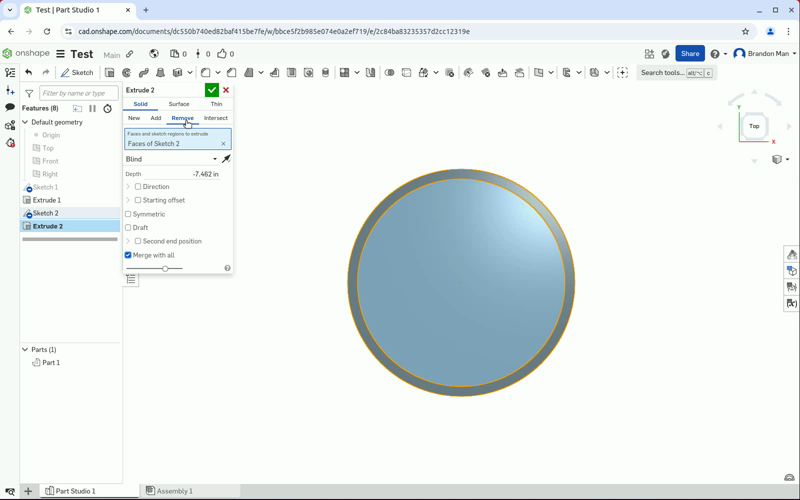
key(enter)
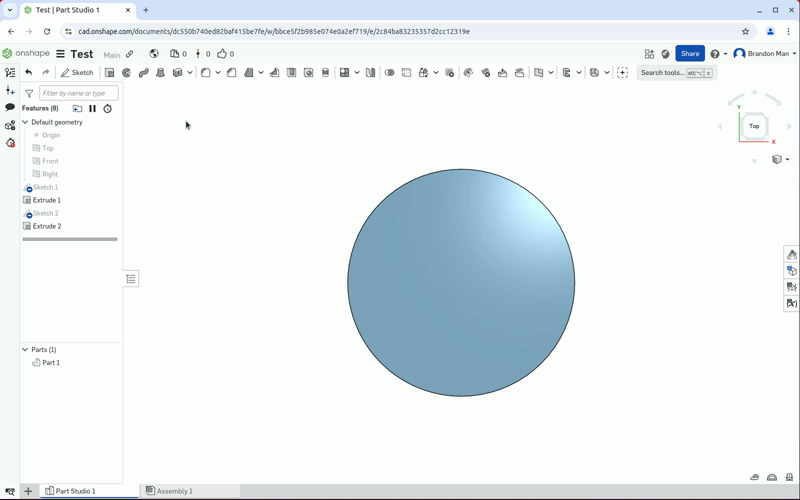
key(shift+h)
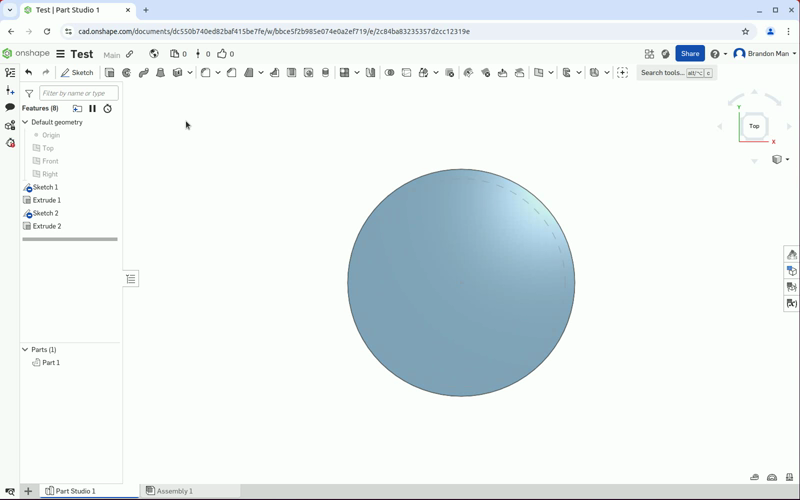
key(shift+h)
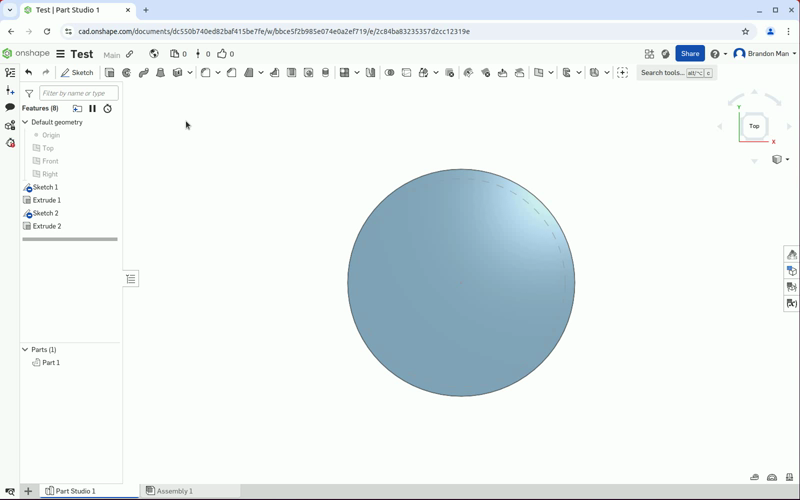
key(shift+7)
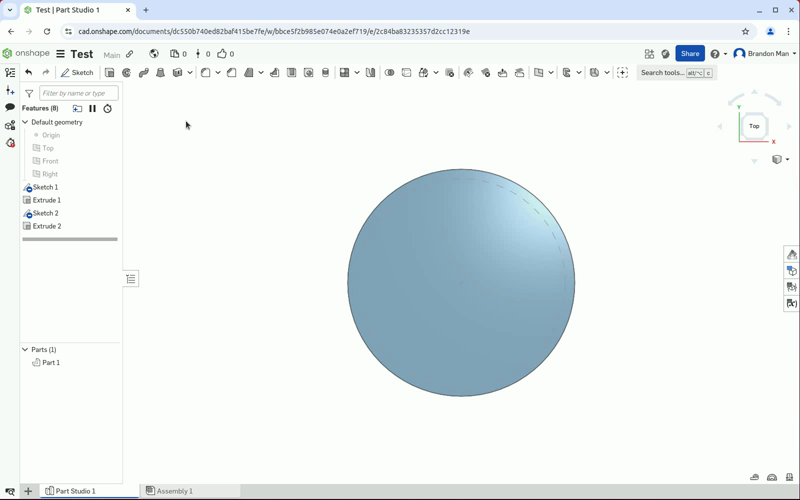
key(up, 3)
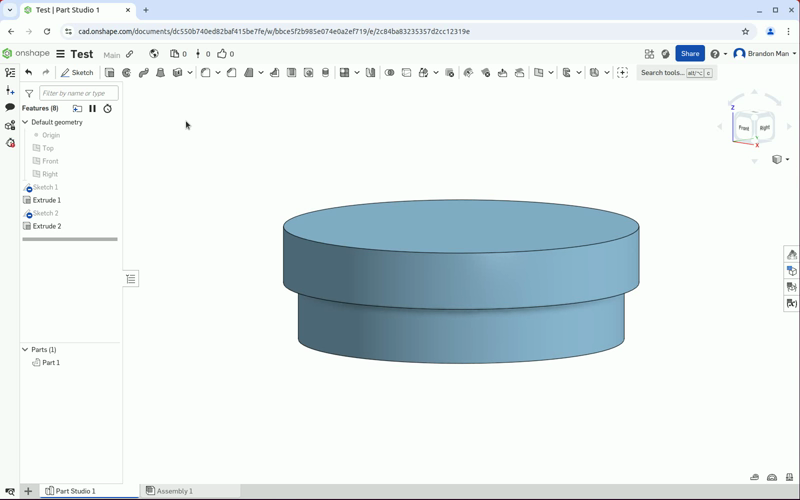
key(left, 3)
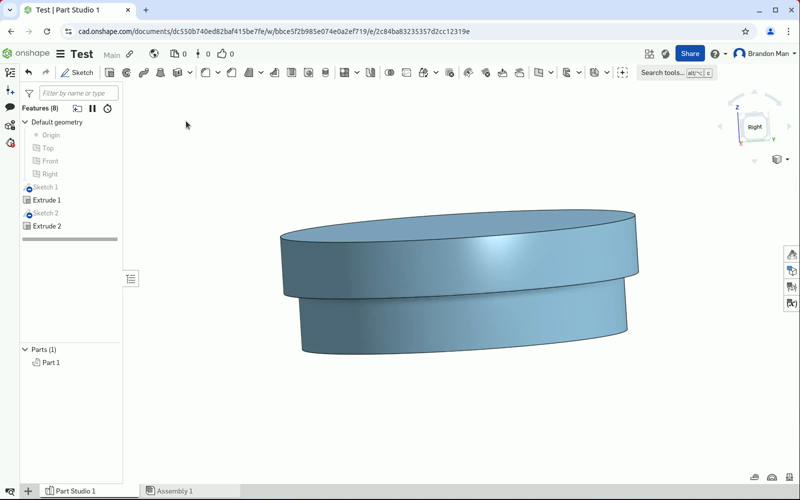
key(right, 3)
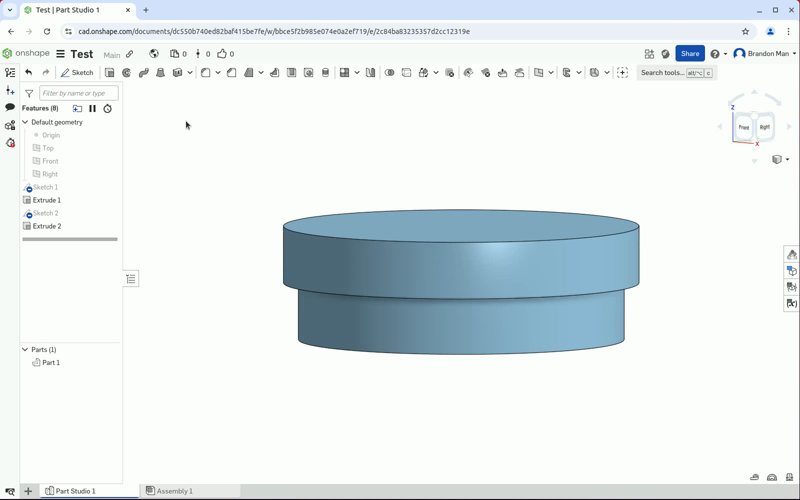
key(down, 3)
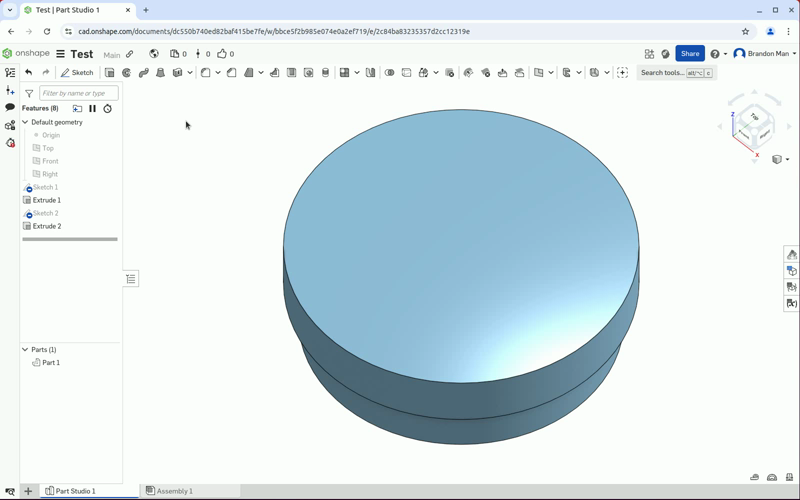
mouse_move(73, 189)
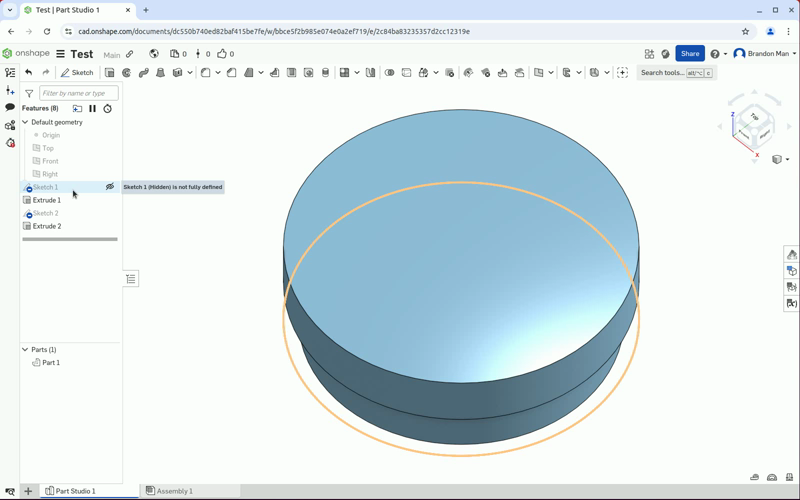
click(73, 189)